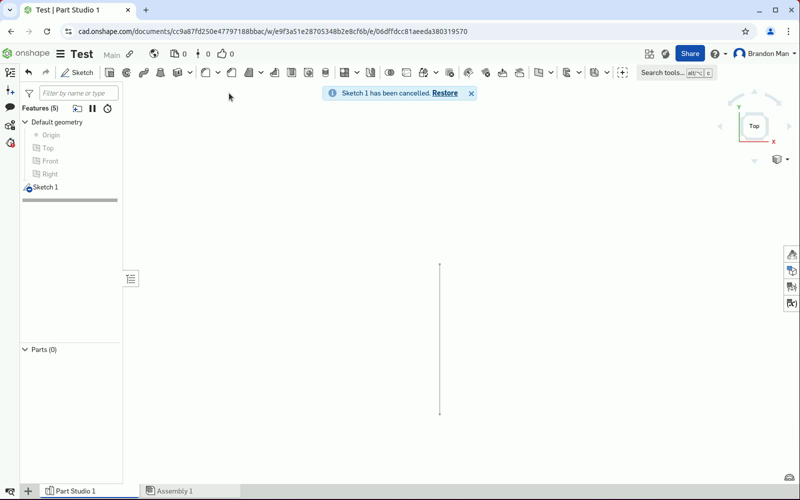
key(shift+h)
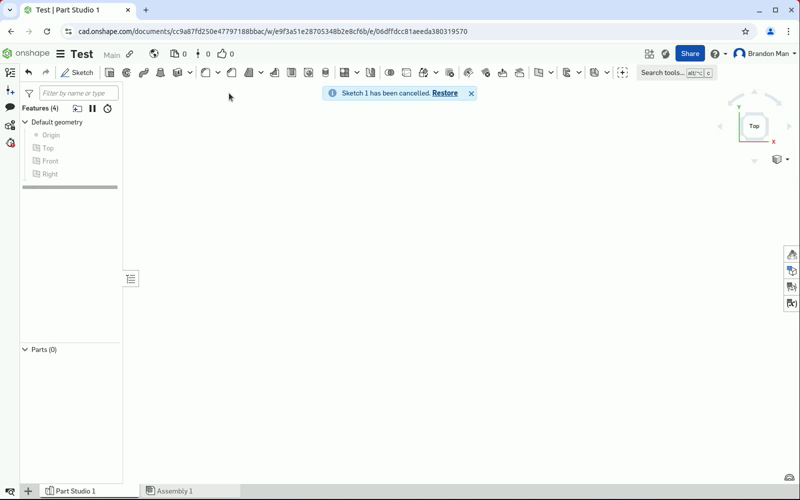
key(shift+s)
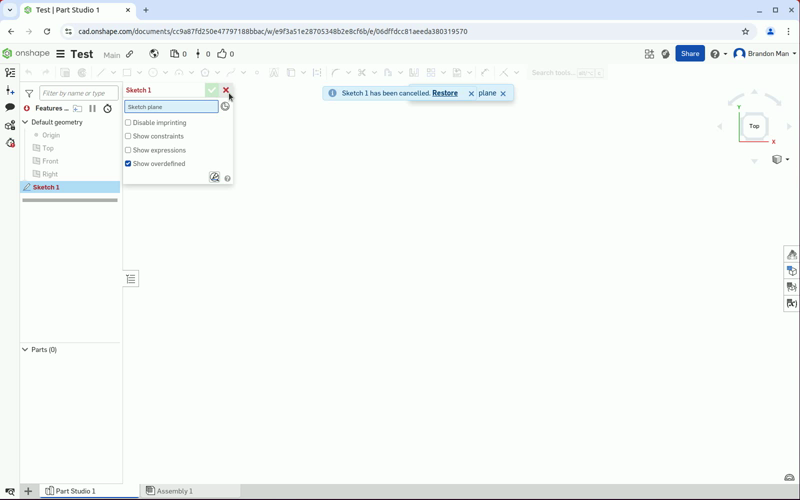
mouse_move(73, 150)
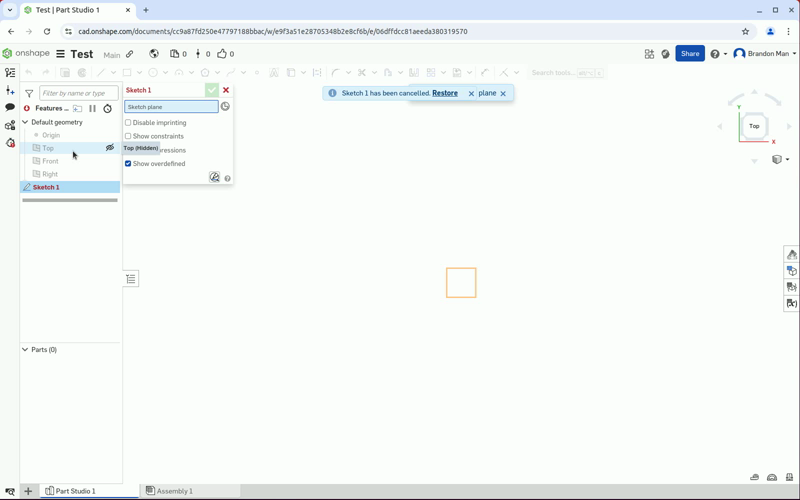
click(73, 150)
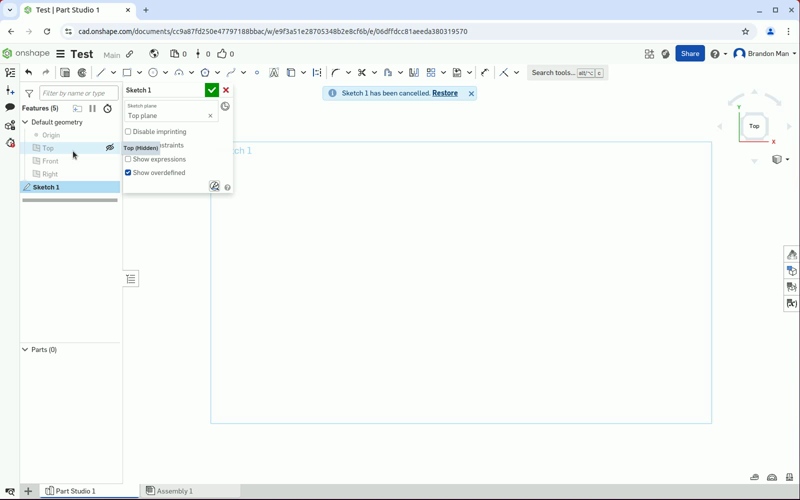
mouse_move(73, 352)
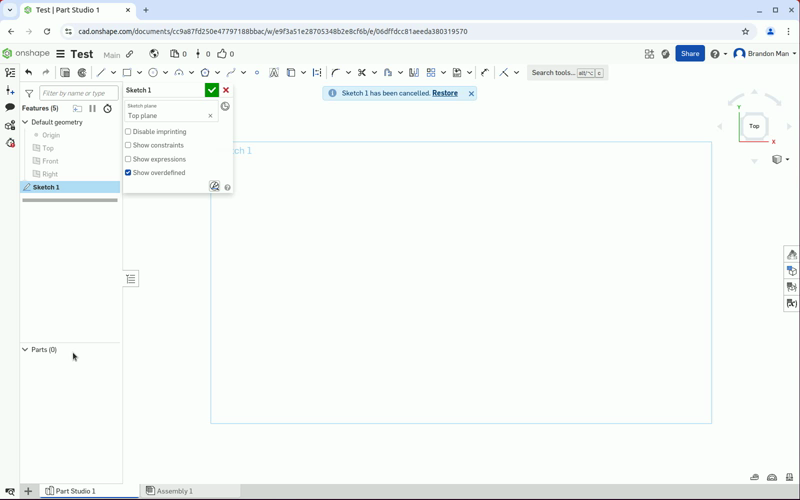
key(y)
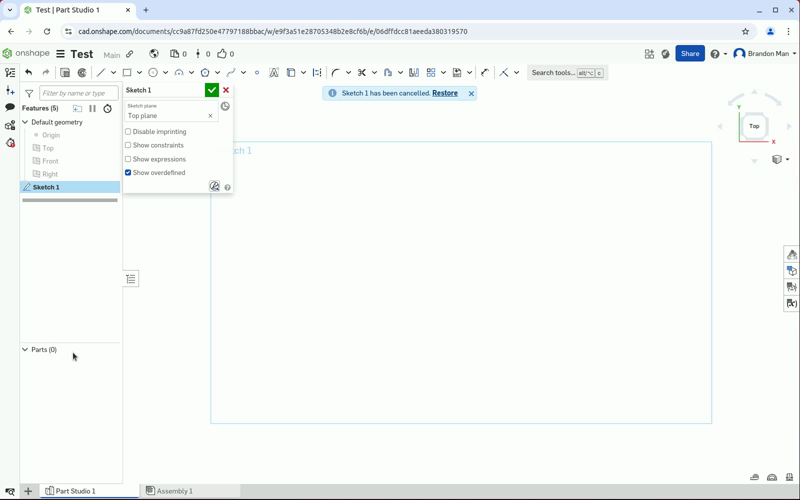
key(c)
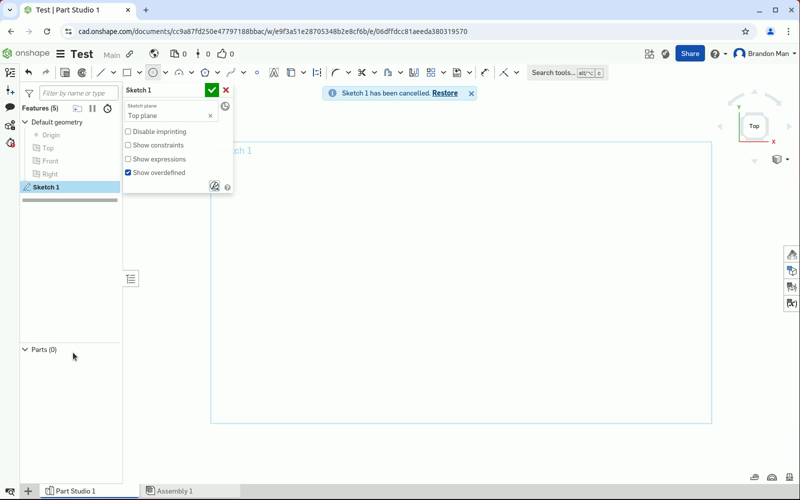
key_down(shift)
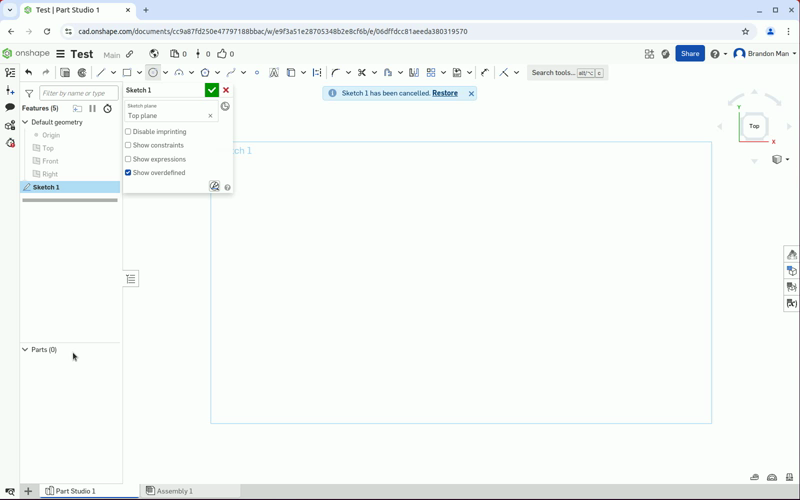
mouse_move(461, 282)
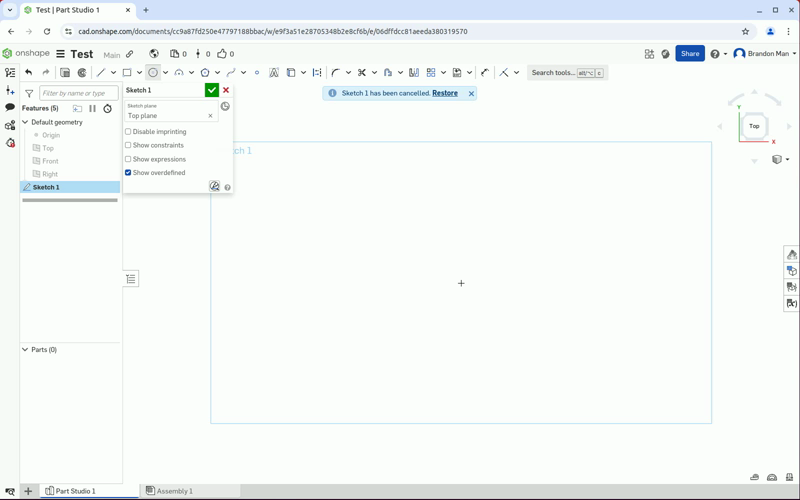
click(461, 282)
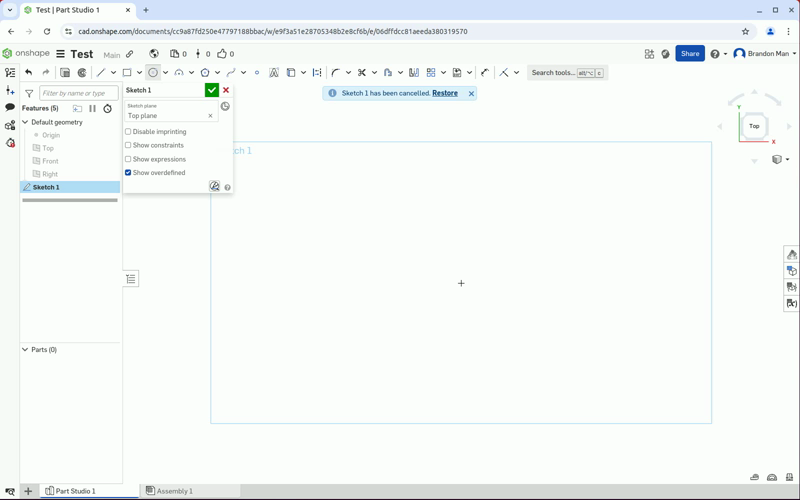
key_up(shift)
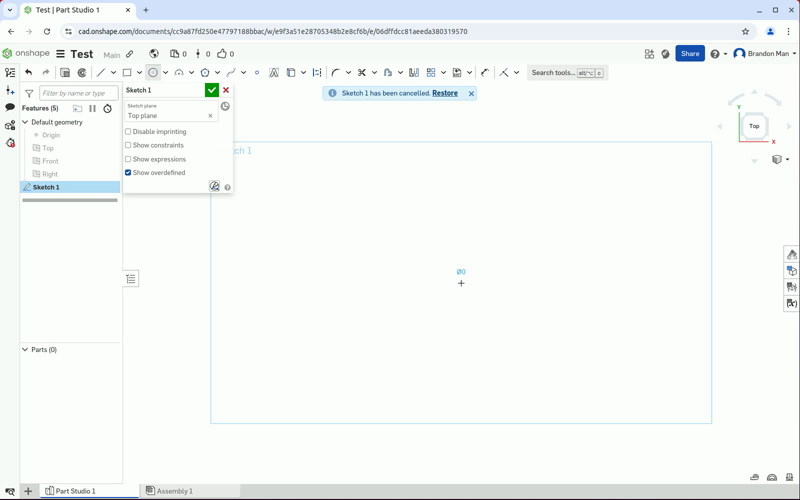
mouse_move(574, 282)
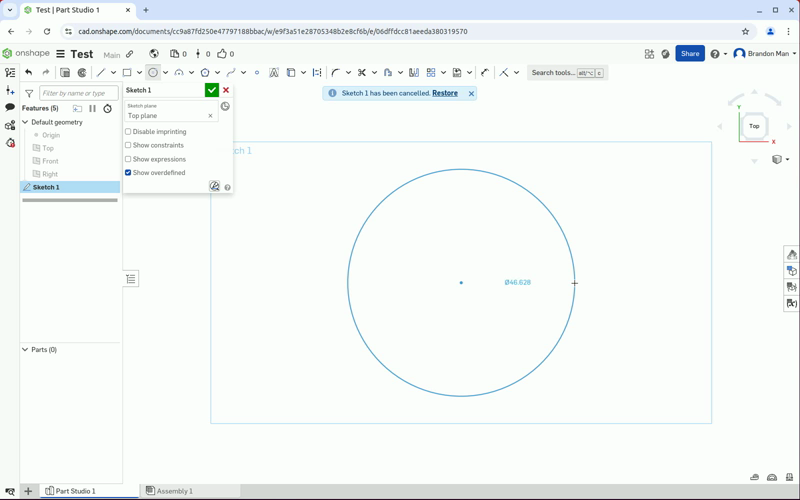
click(574, 282)
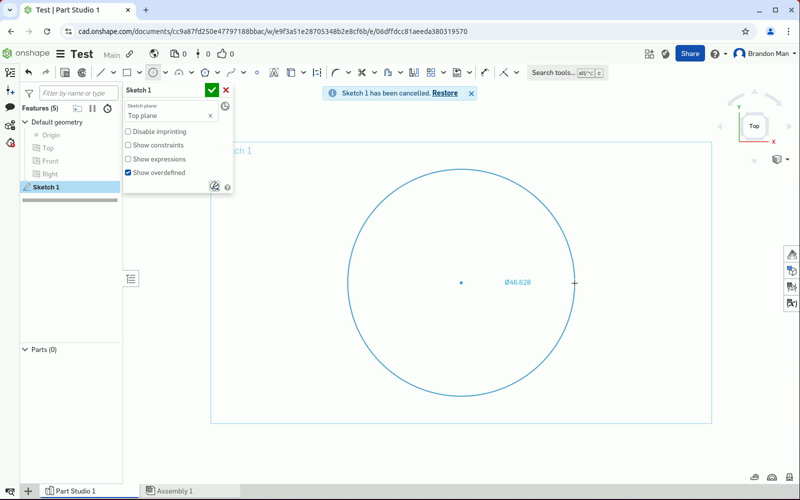
key(esc)
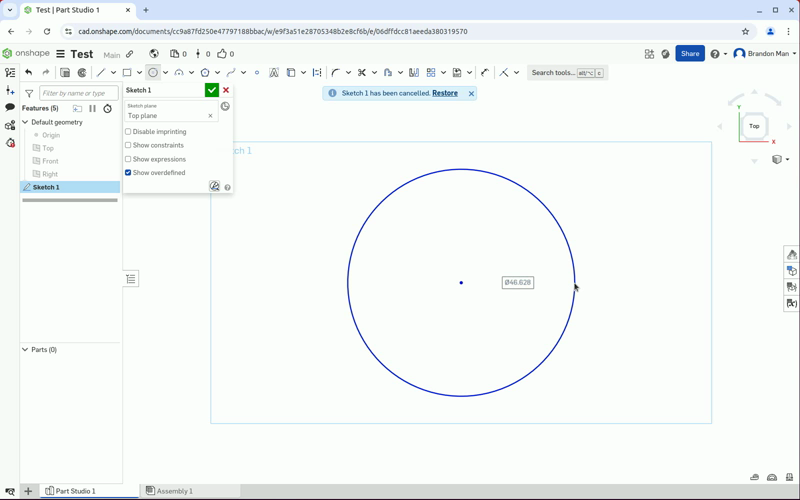
key(c)
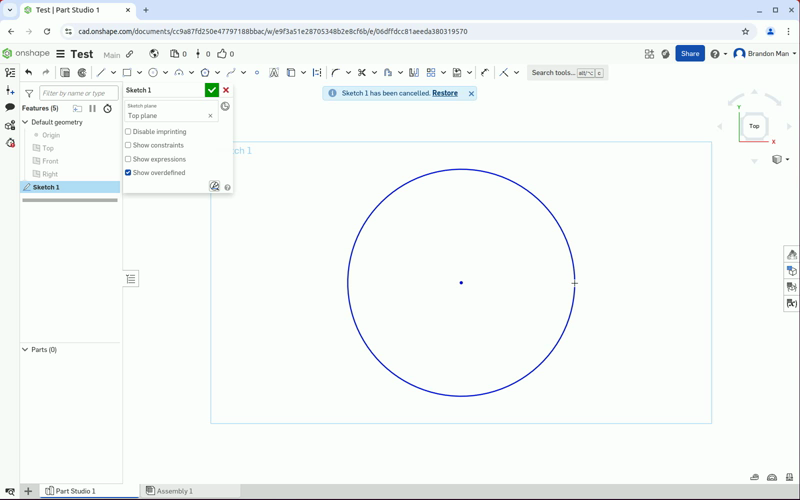
key_down(shift)
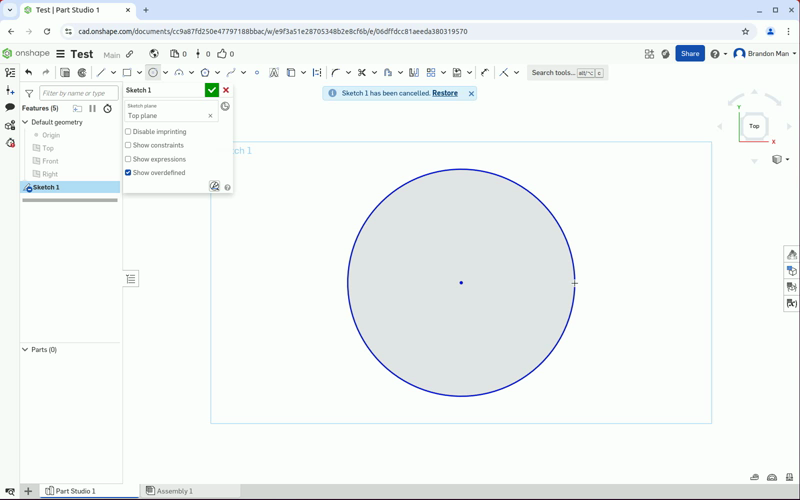
mouse_move(461, 282)
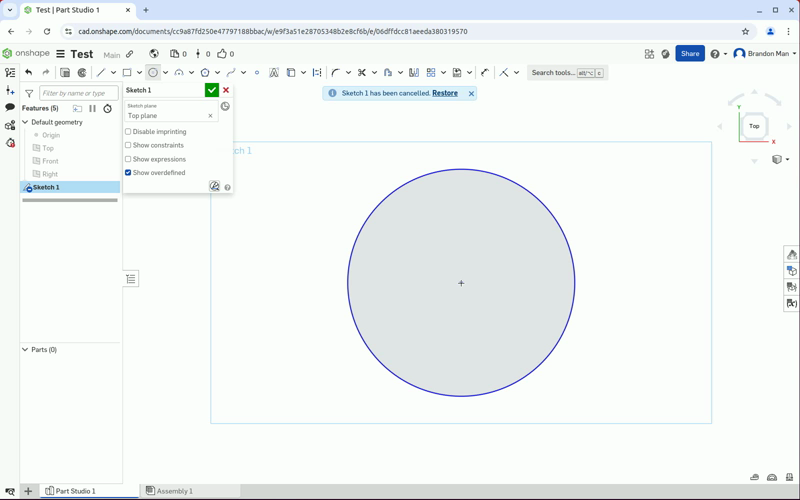
click(461, 282)
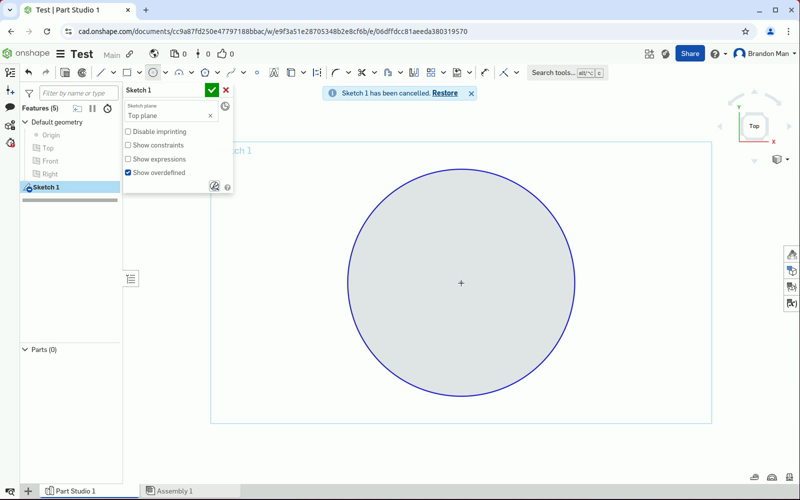
key_up(shift)
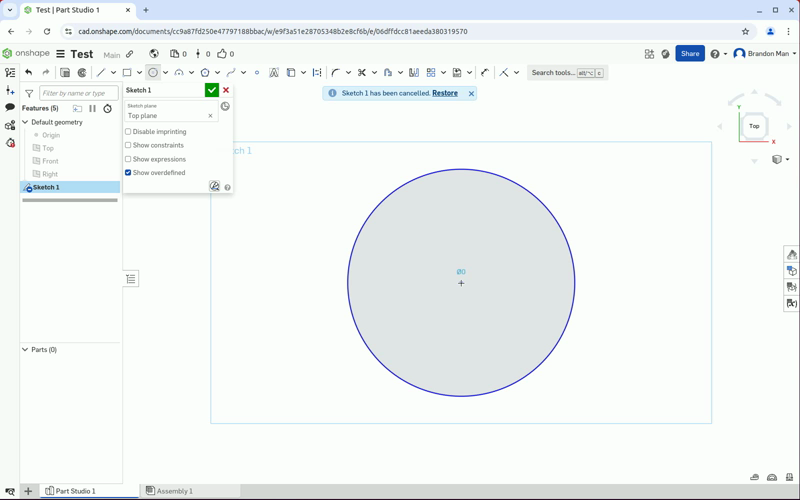
mouse_move(569, 282)
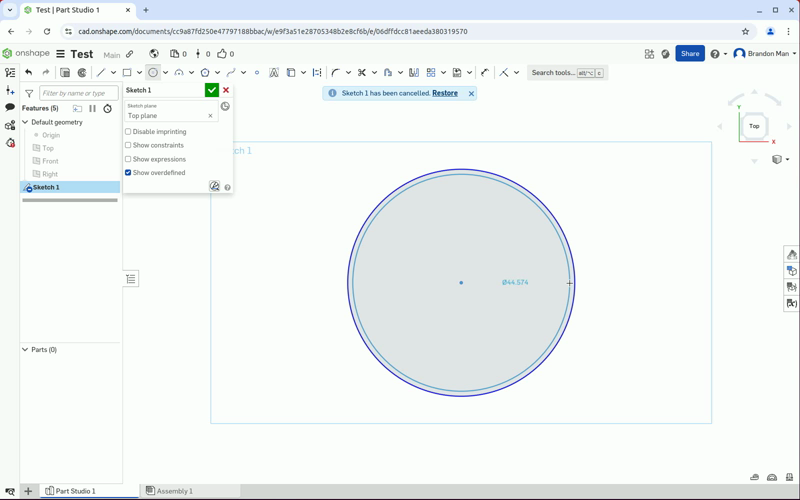
click(569, 282)
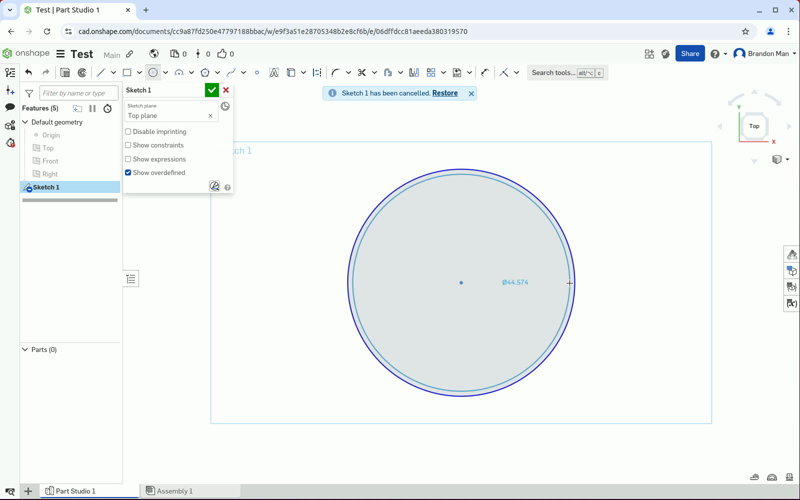
key(esc)
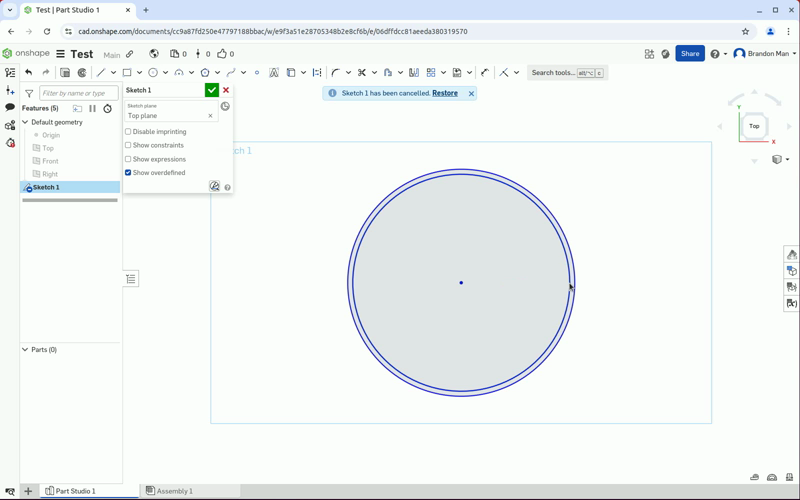
mouse_move(513, 380)
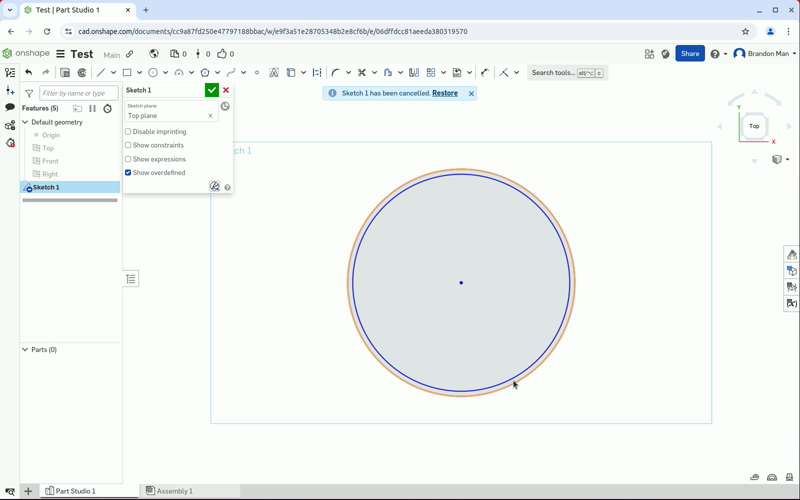
click(513, 380)
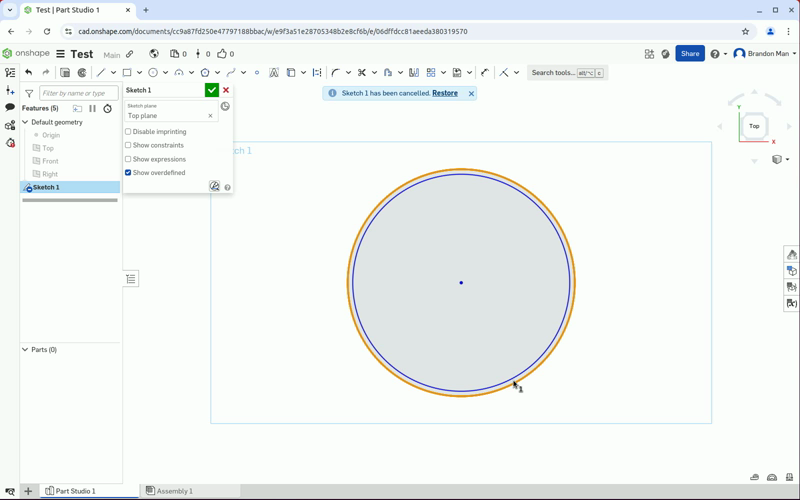
mouse_move(73, 352)
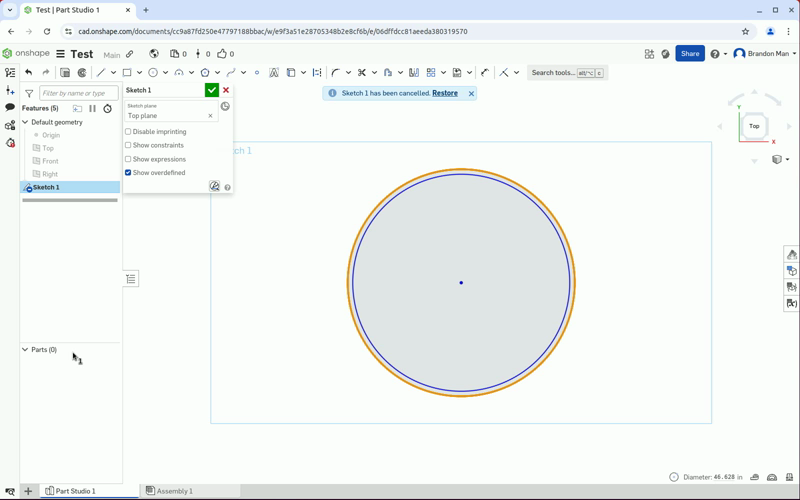
key(shift+y)
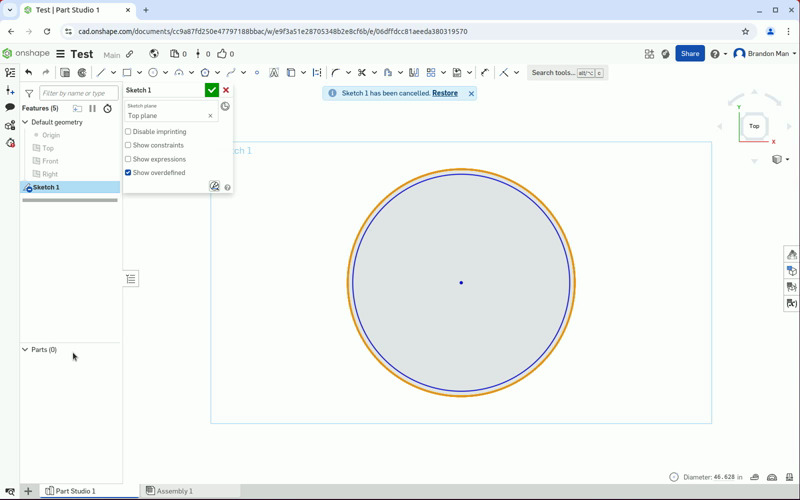
key(shift+e)
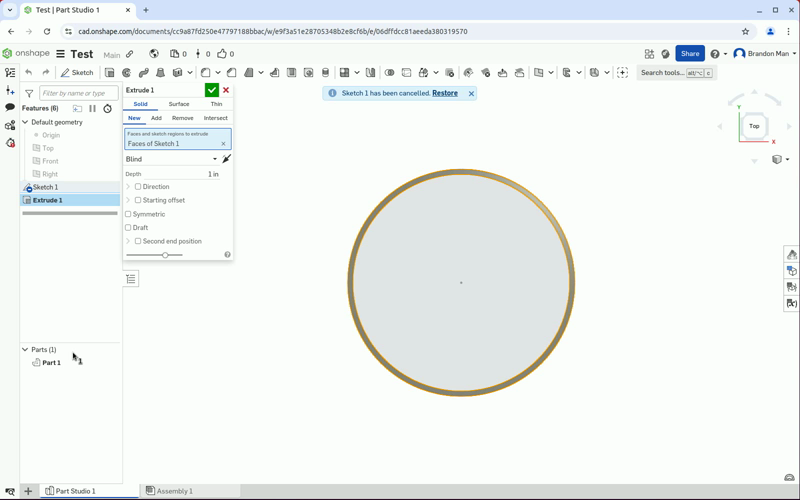
mouse_move(143, 106)
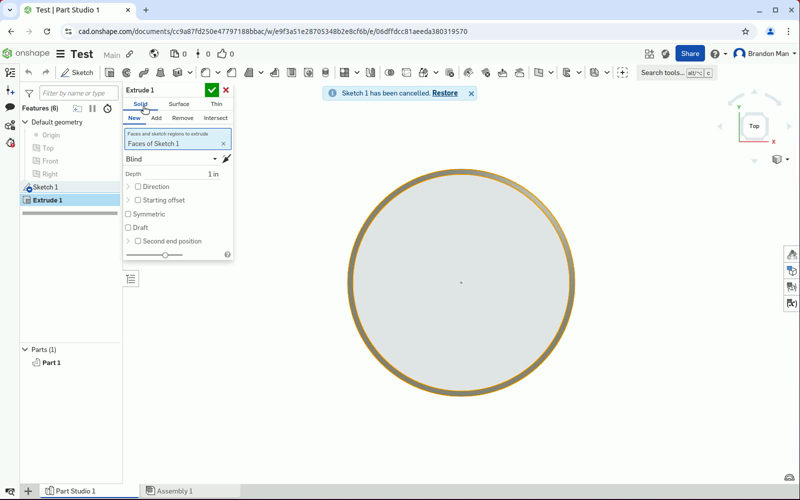
click(143, 106)
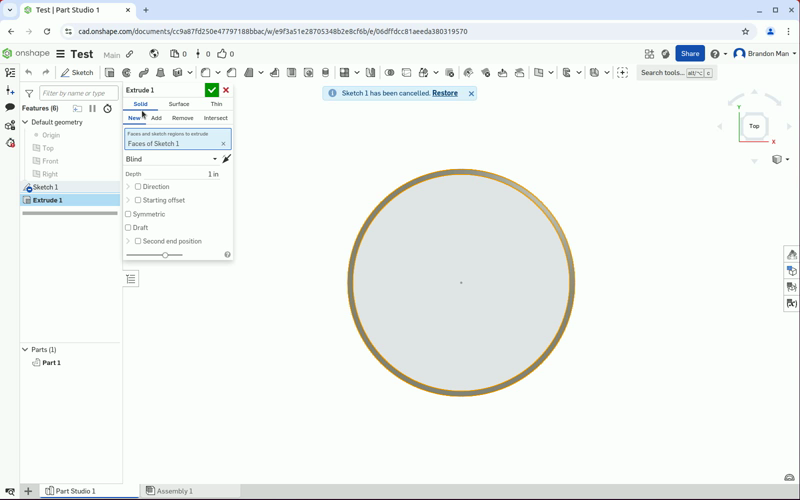
mouse_move(137, 120)
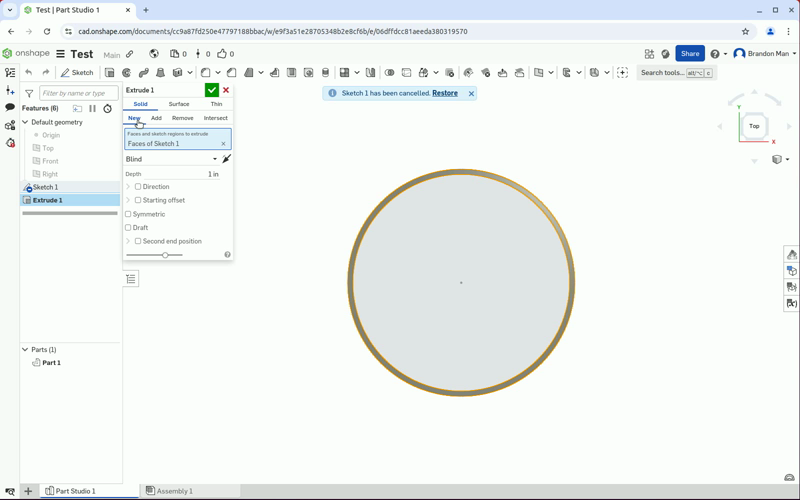
click(137, 120)
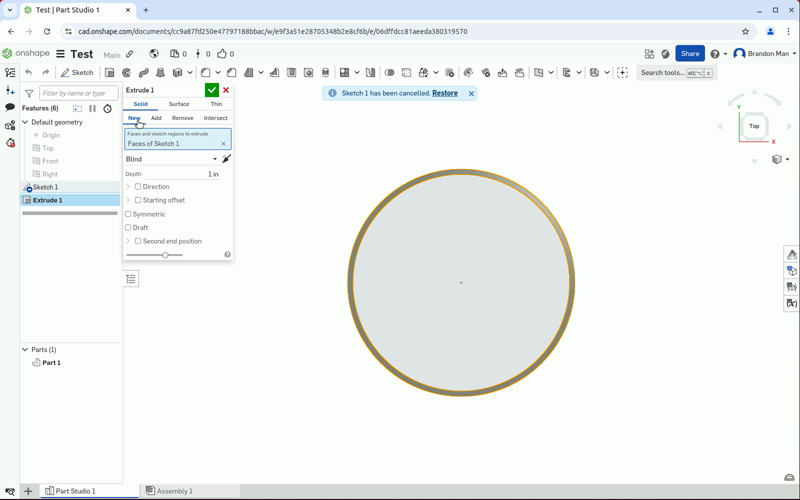
key(tab, 4)
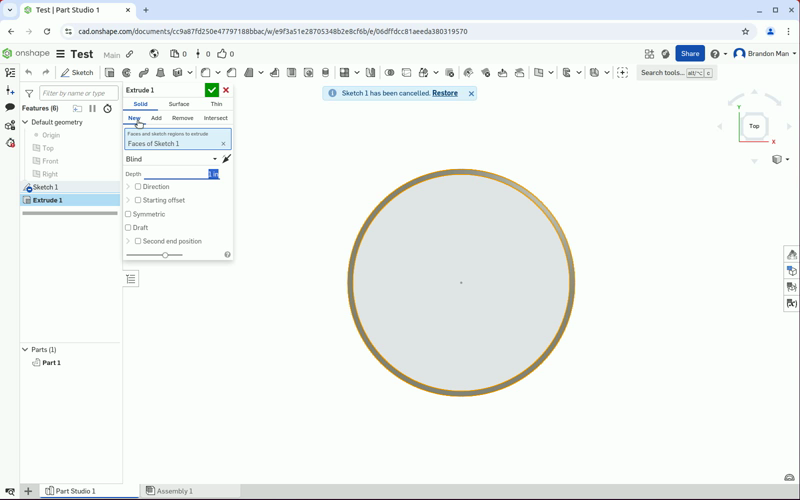
text(3.851)
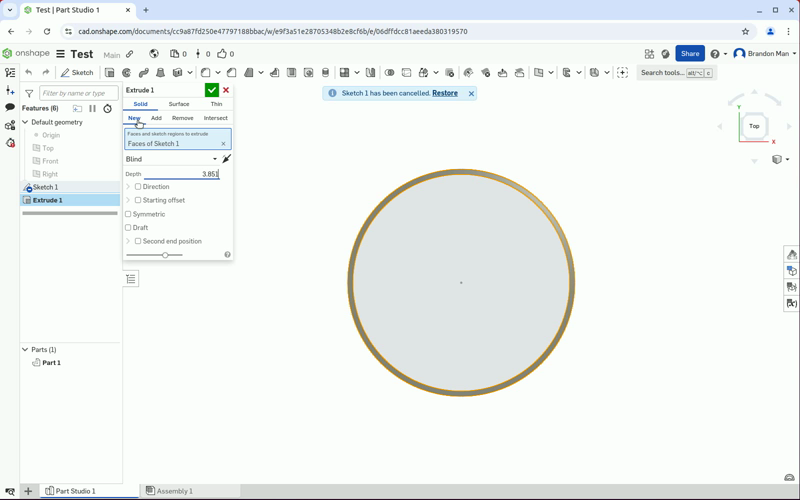
key(enter)
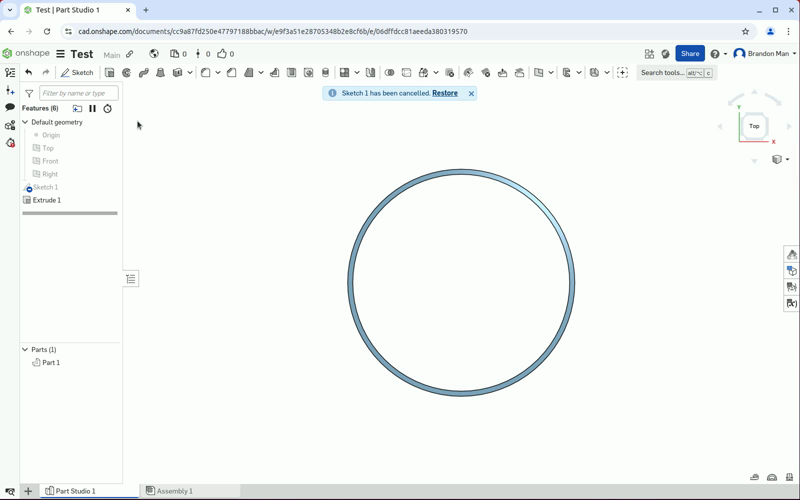
key(shift+h)
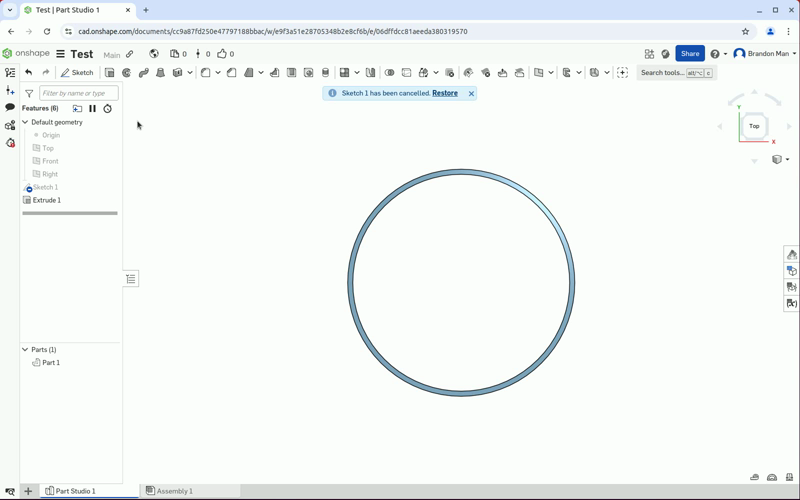
key(shift+h)
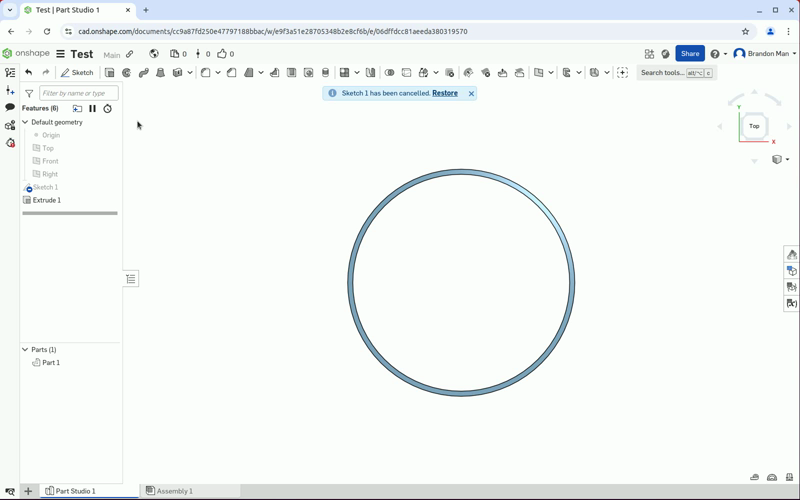
mouse_move(73, 189)
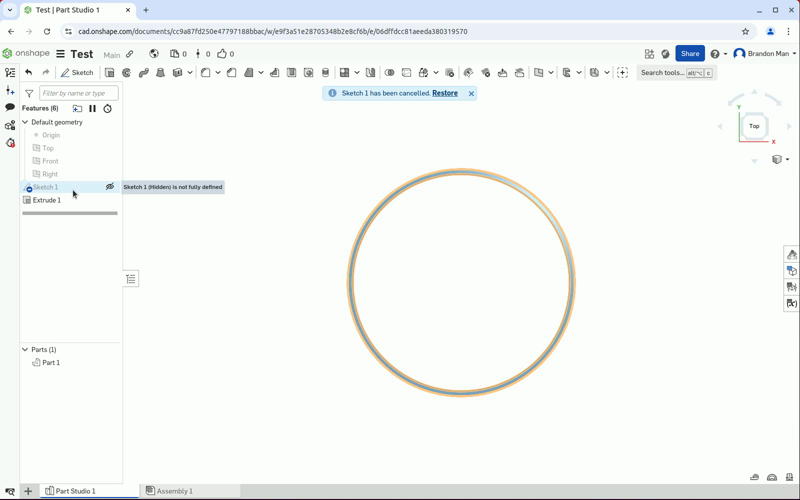
click(73, 189)
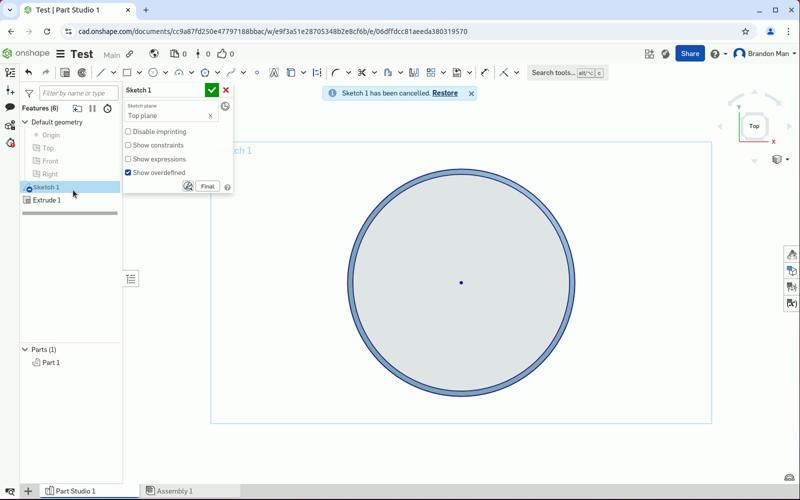
mouse_move(229, 92)
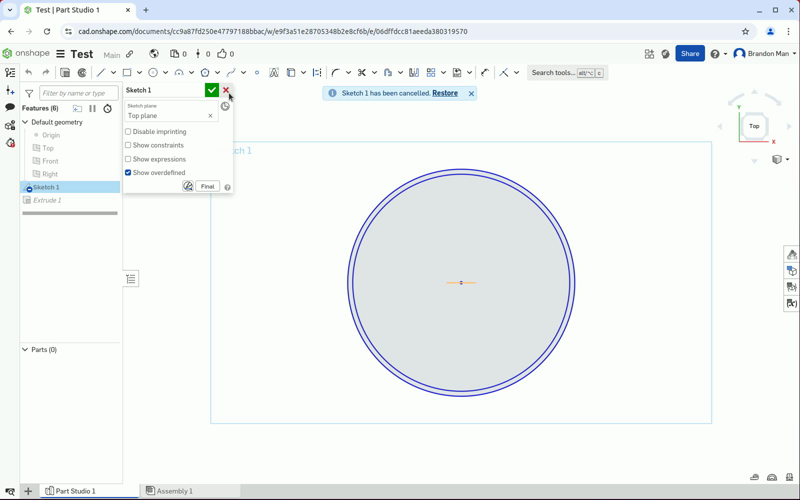
click(229, 92)
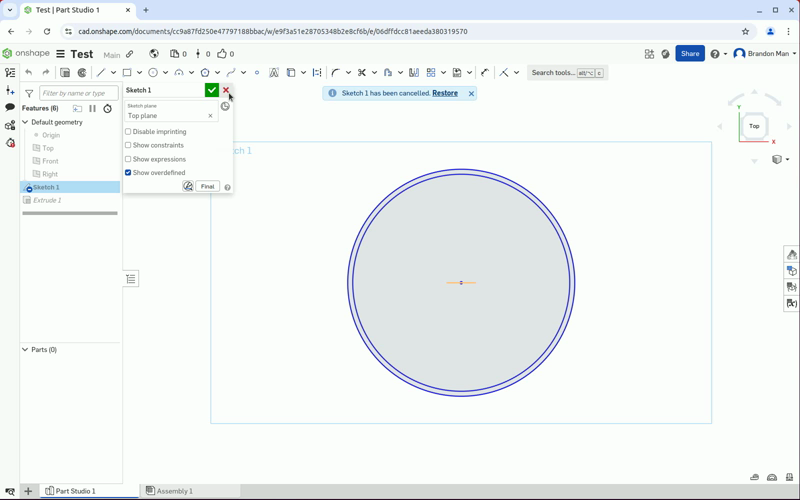
key(shift+s)
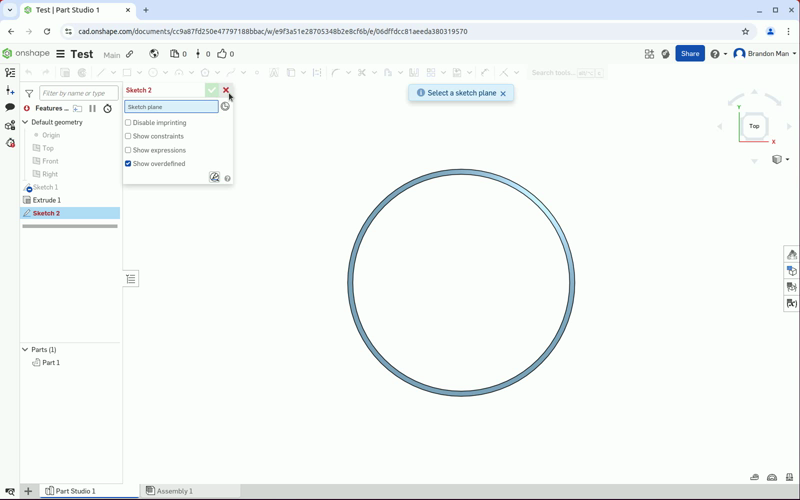
mouse_move(73, 150)
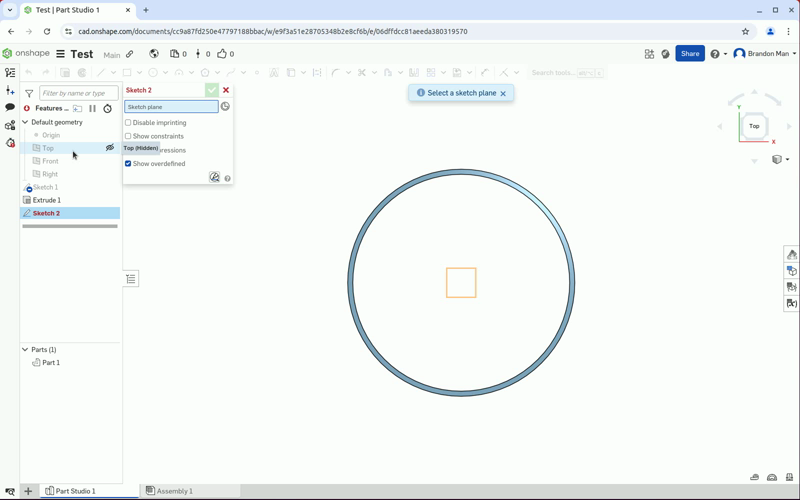
click(73, 150)
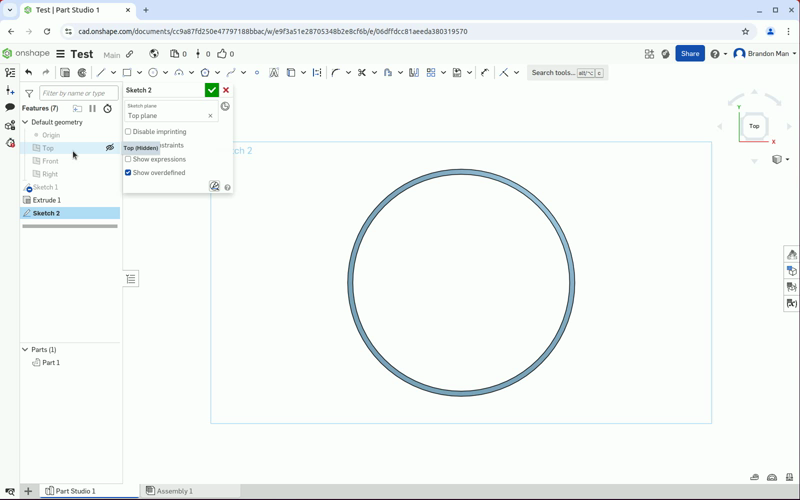
mouse_move(73, 352)
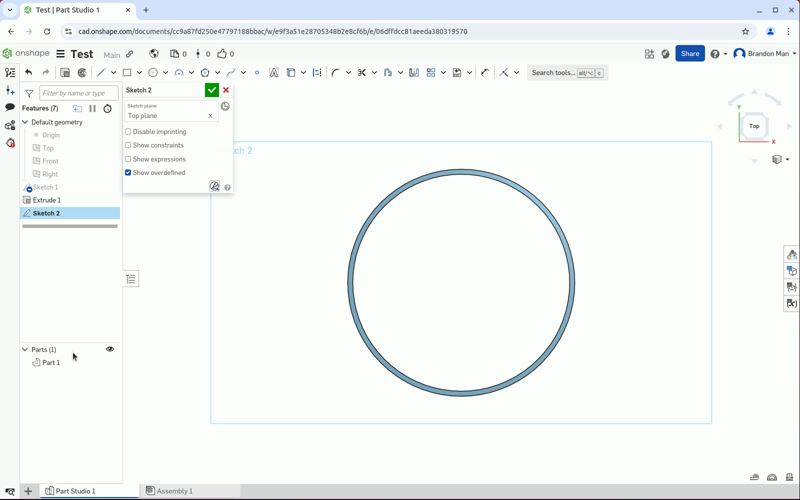
key(y)
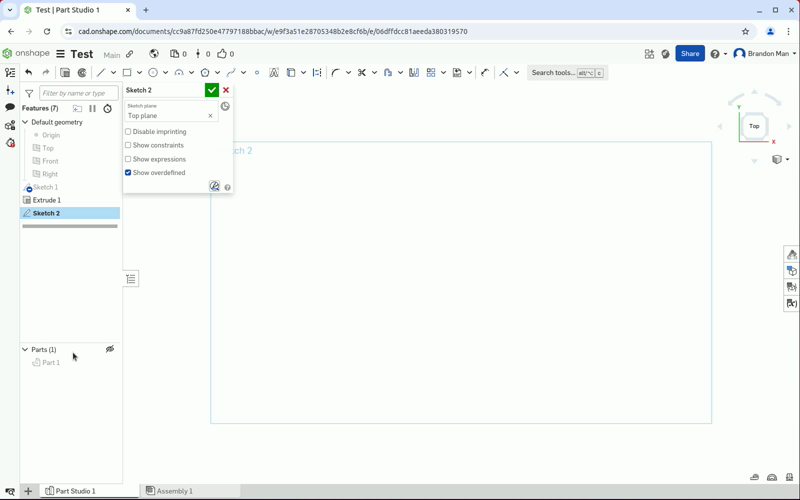
key(c)
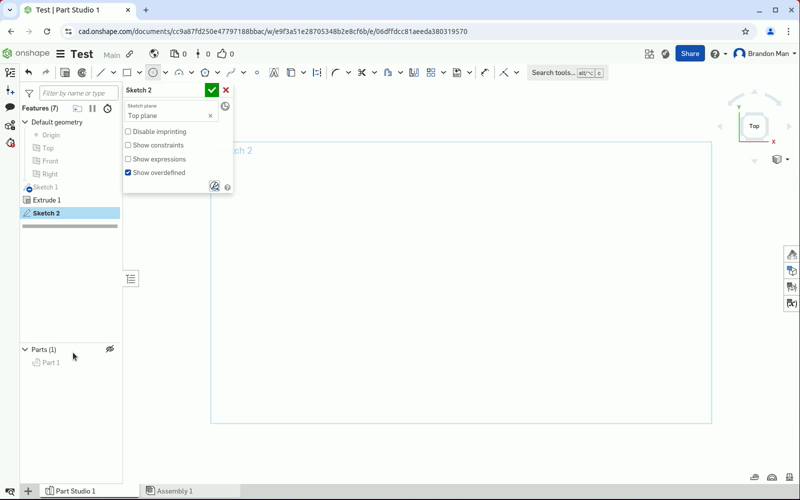
key_down(shift)
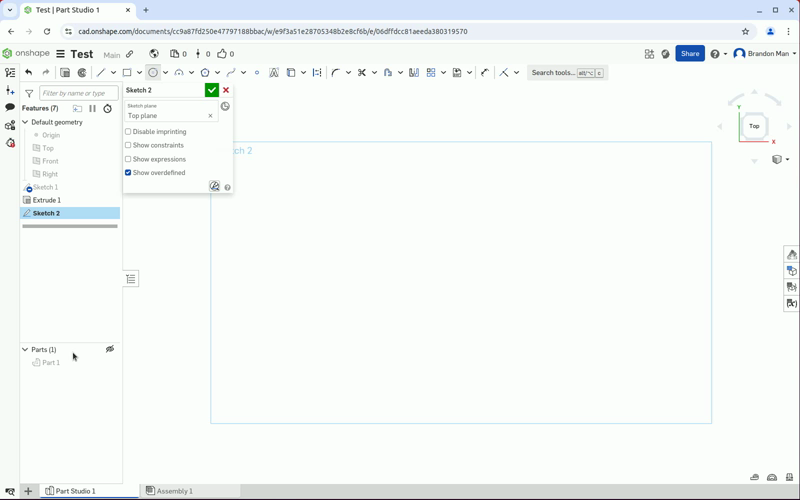
mouse_move(460, 282)
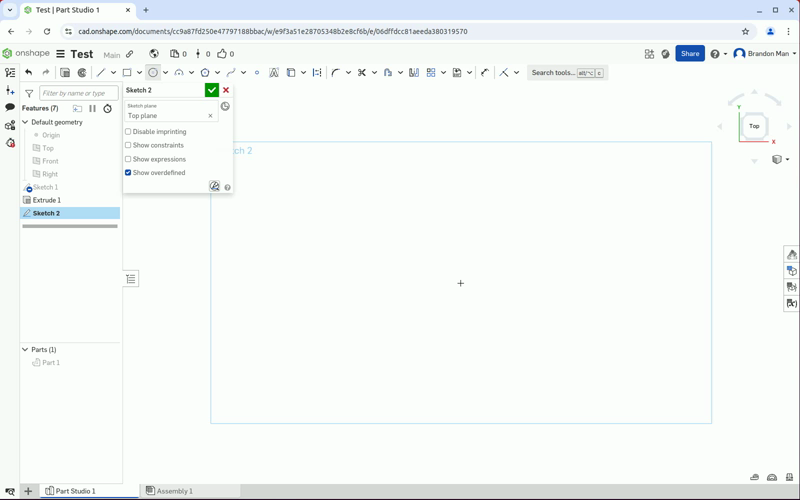
click(460, 282)
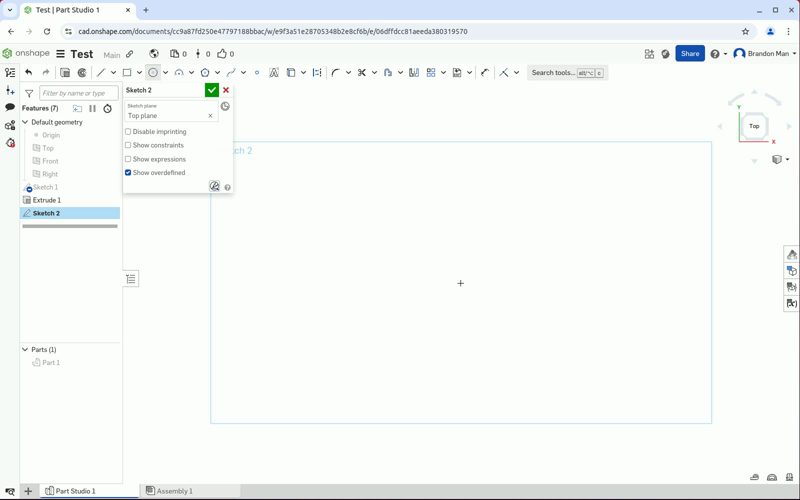
key_up(shift)
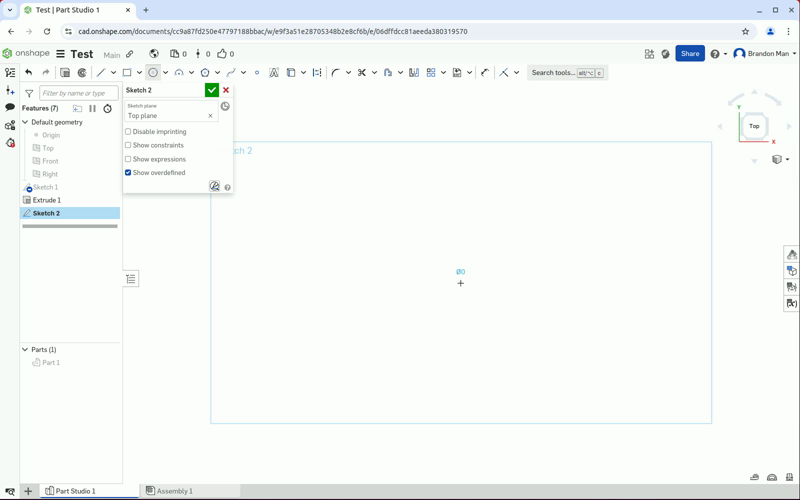
mouse_move(570, 282)
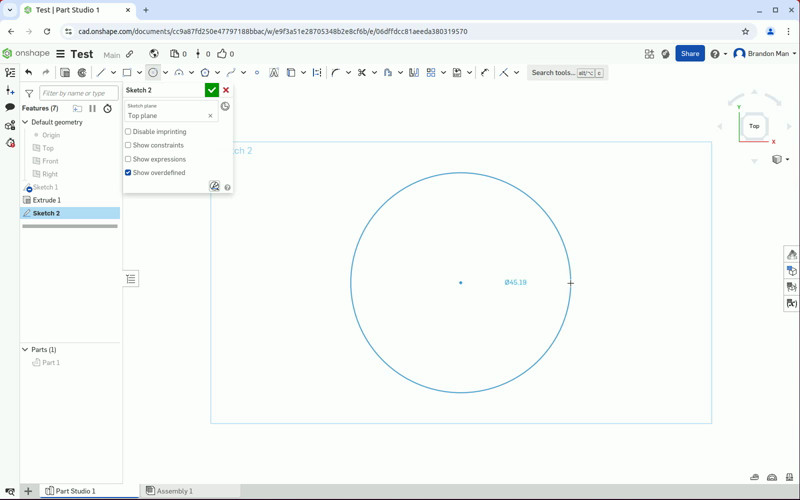
click(570, 282)
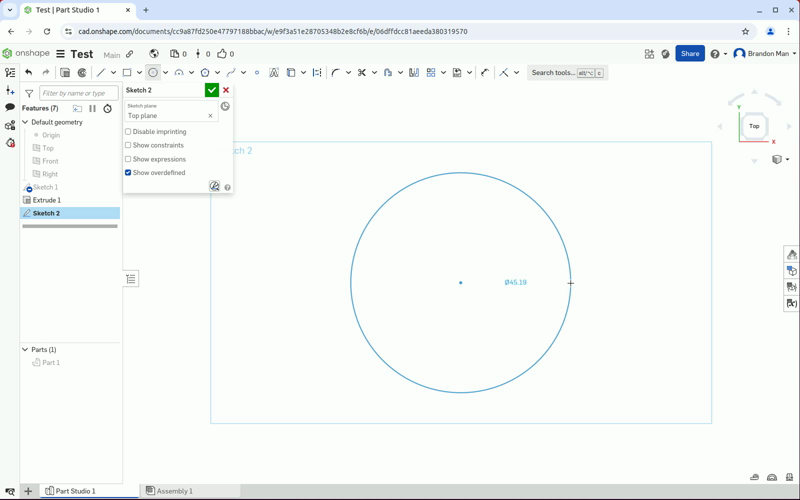
key(esc)
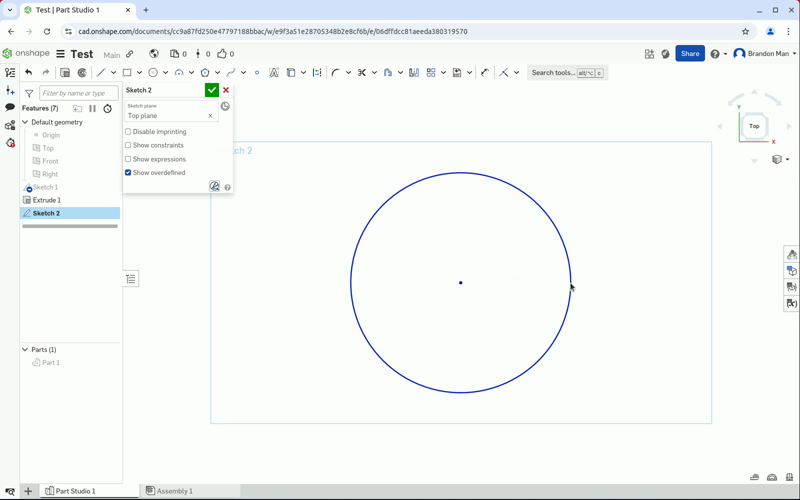
key(c)
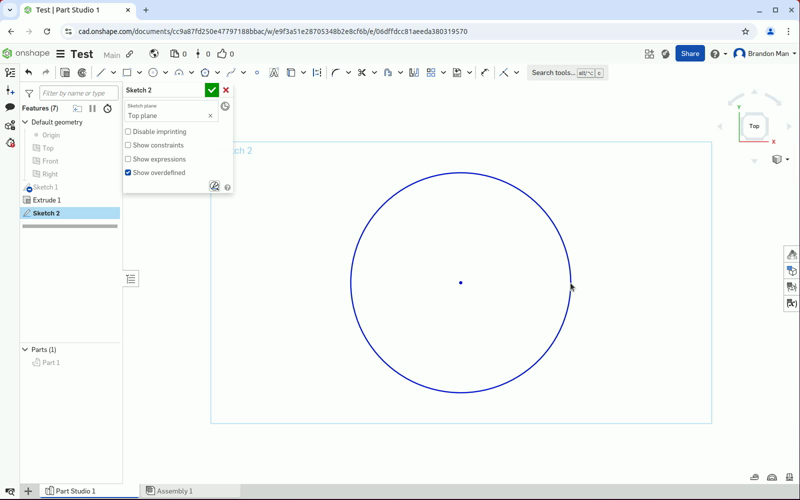
key_down(shift)
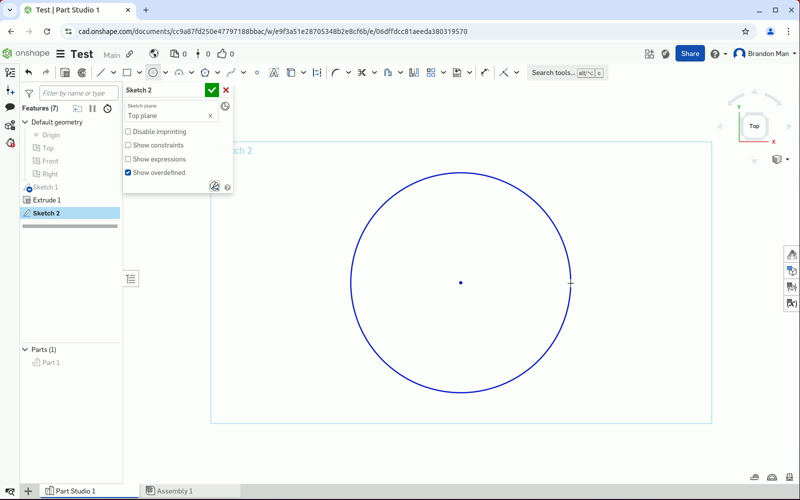
mouse_move(460, 282)
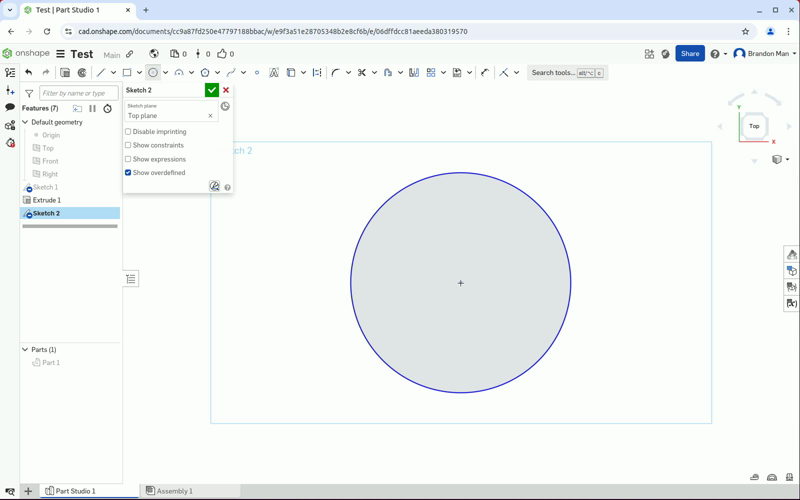
click(460, 282)
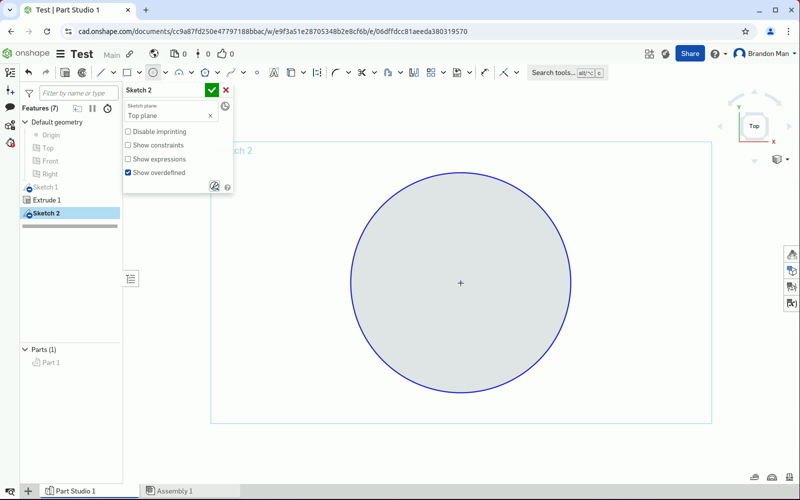
key_up(shift)
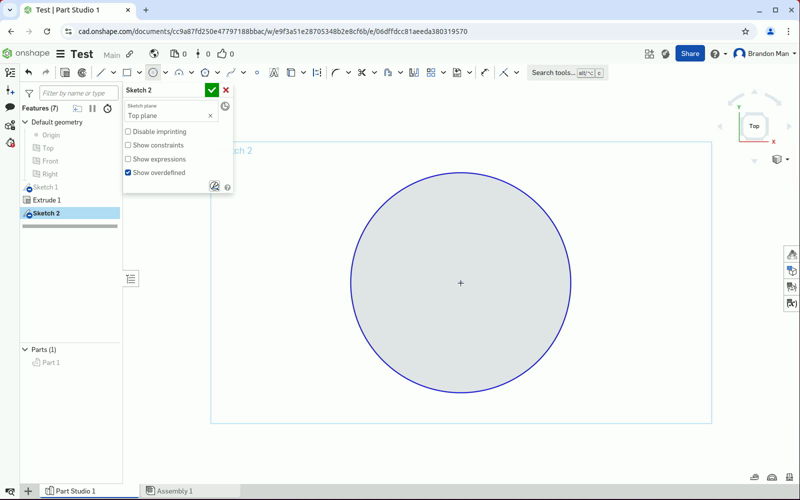
mouse_move(555, 282)
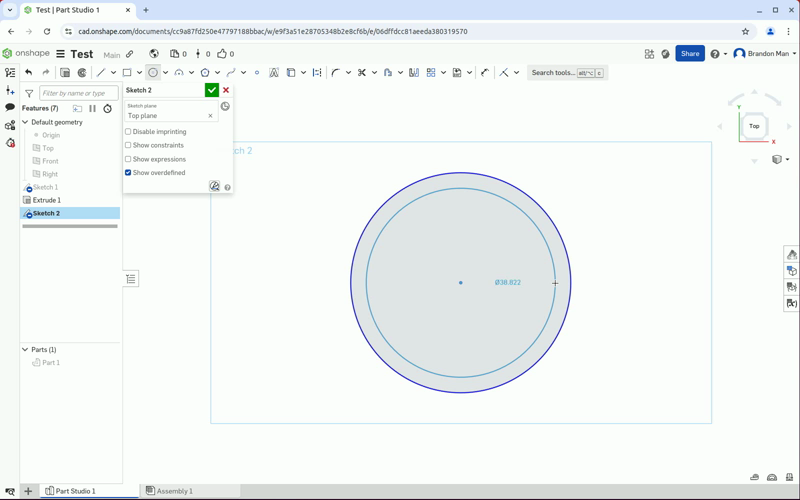
click(555, 282)
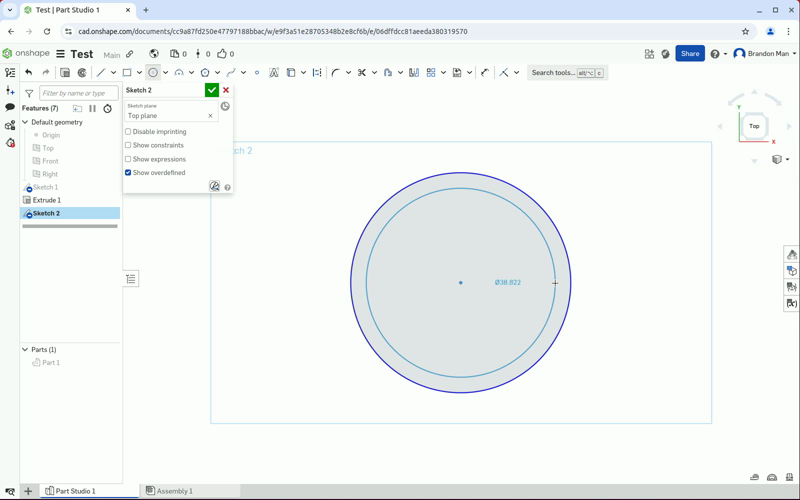
key(esc)
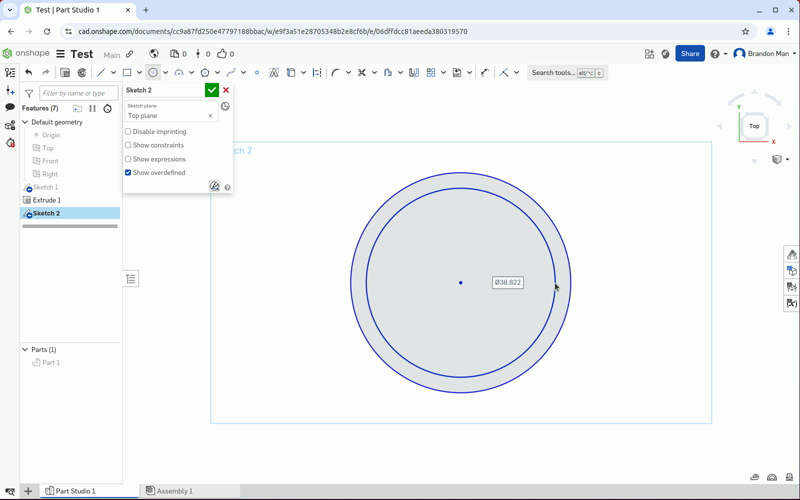
mouse_move(427, 185)
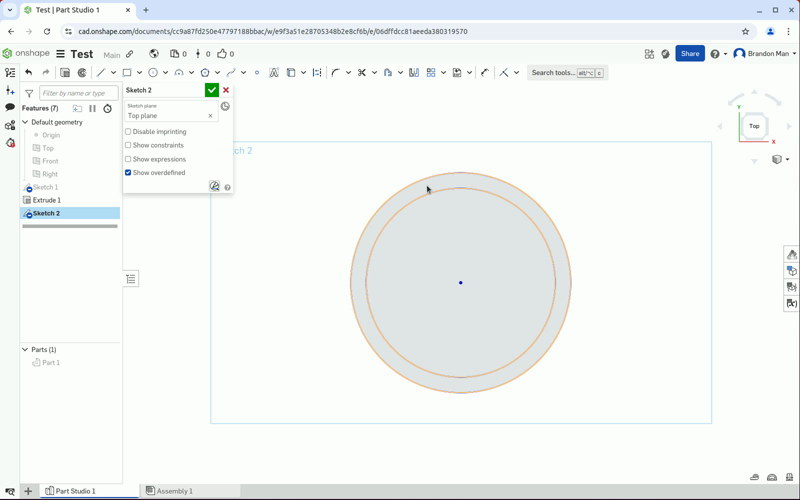
click(427, 185)
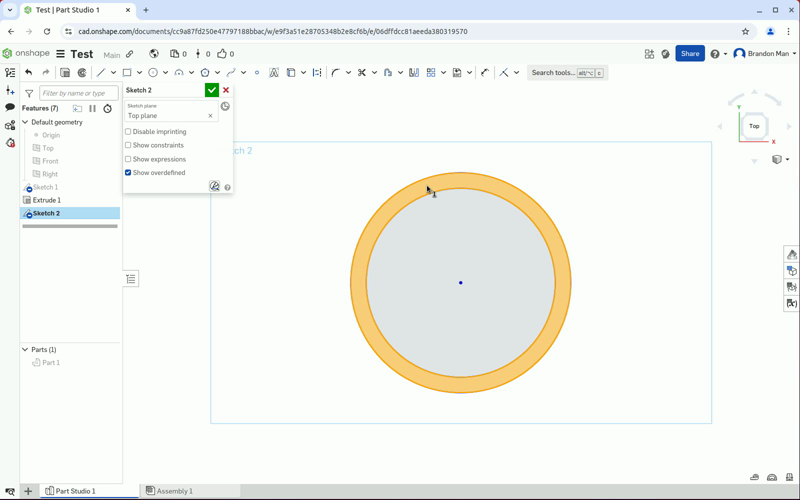
mouse_move(73, 352)
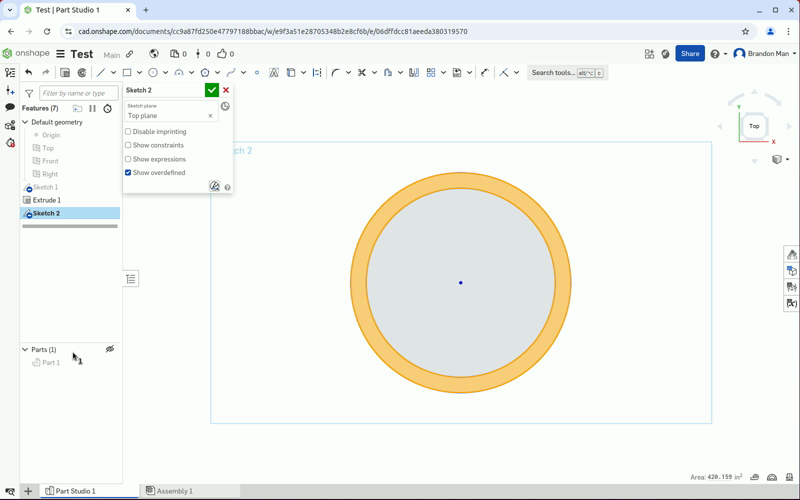
key(shift+y)
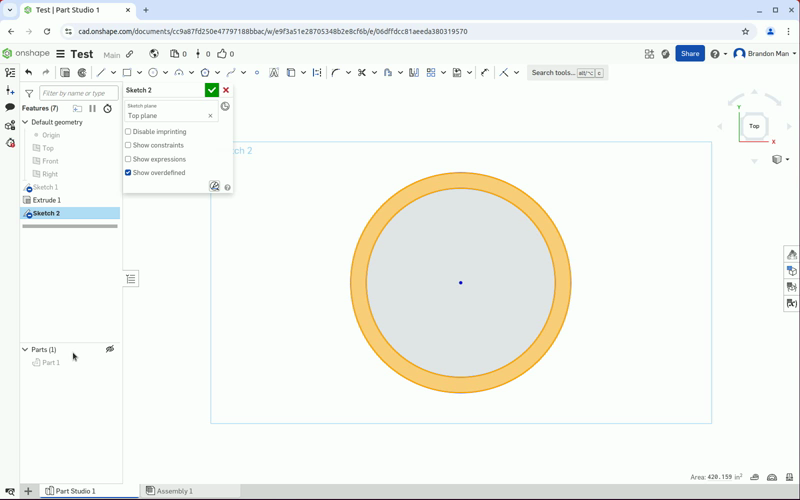
key(shift+e)
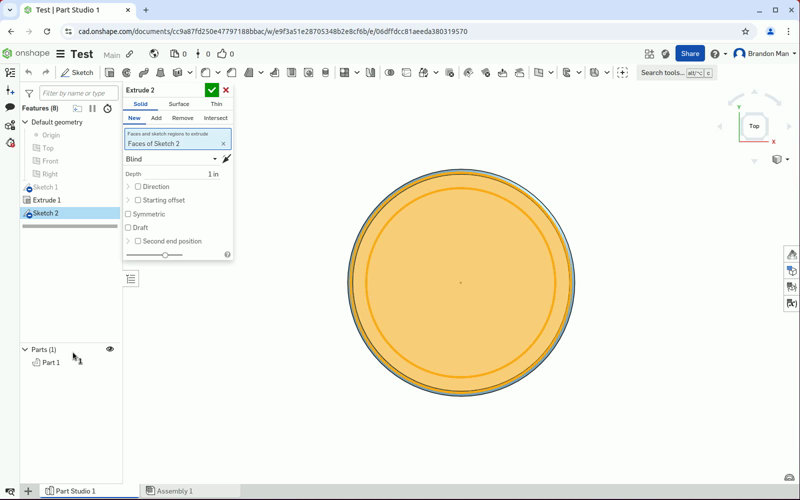
mouse_move(143, 106)
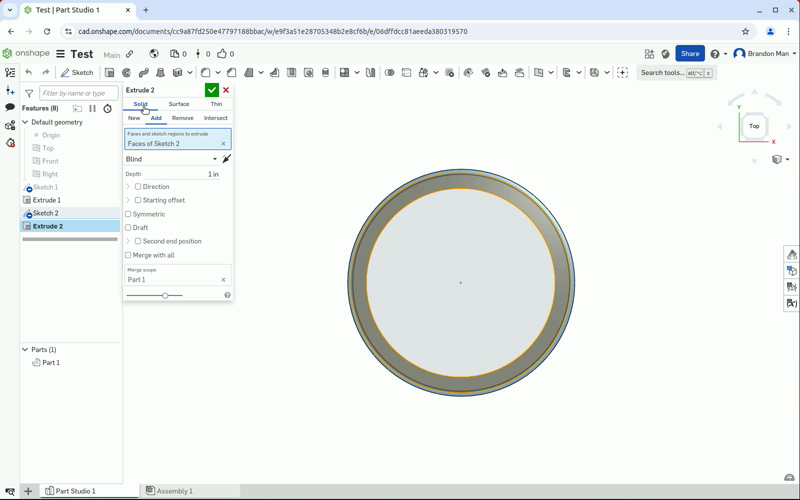
click(143, 106)
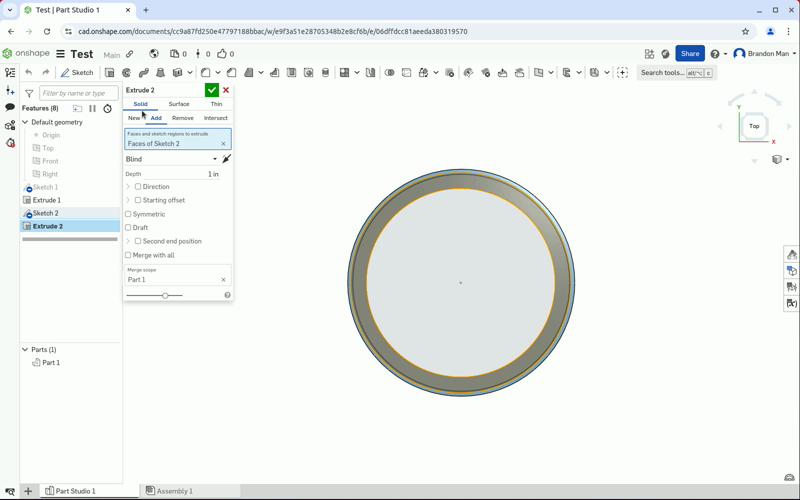
mouse_move(137, 120)
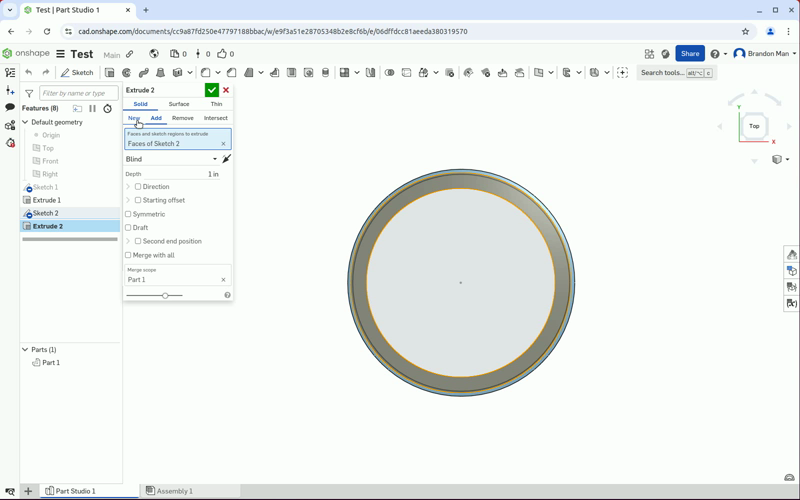
click(137, 120)
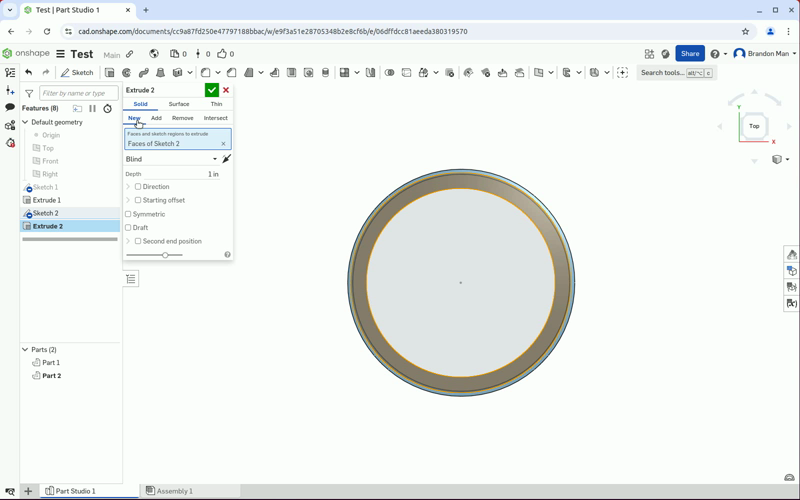
key(tab, 4)
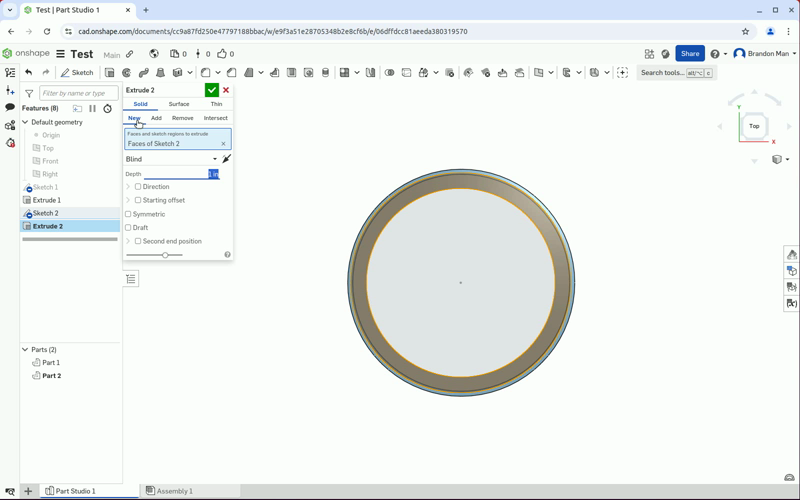
text(0.481)
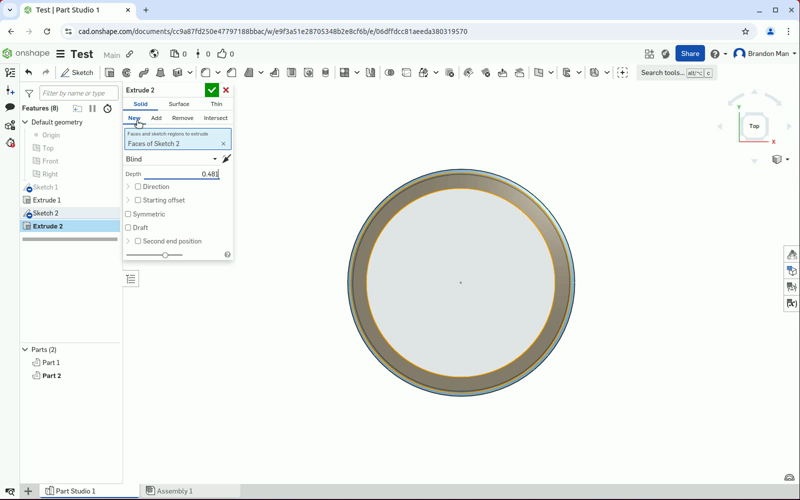
key(enter)
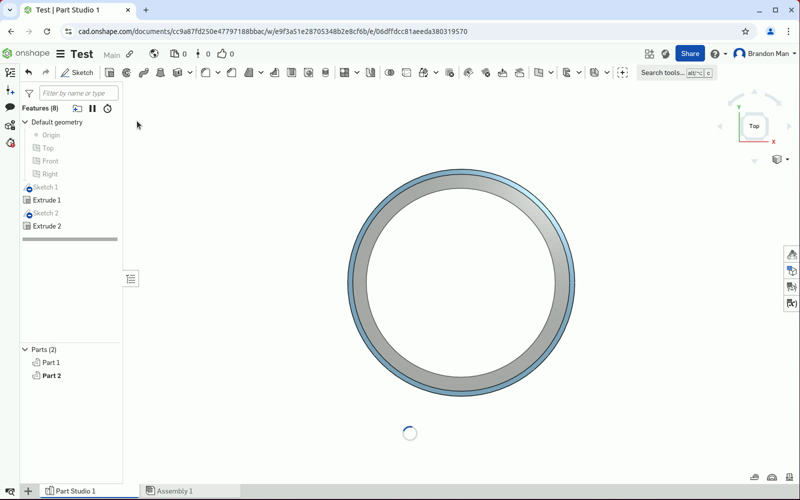
key(shift+h)
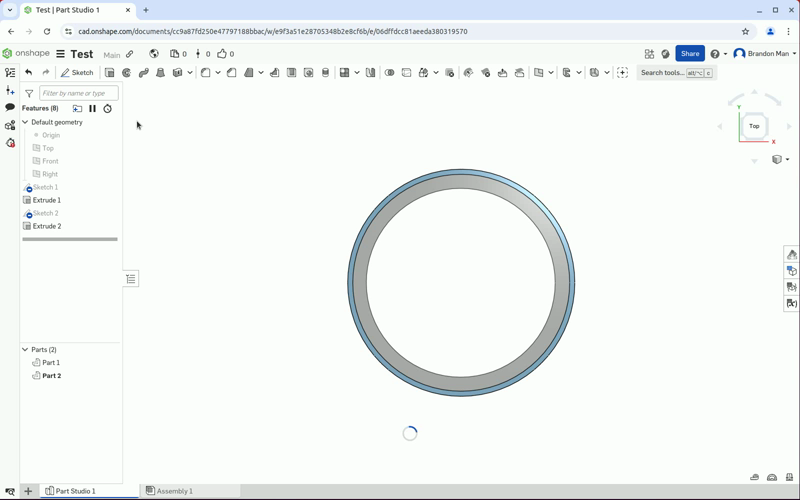
key(shift+h)
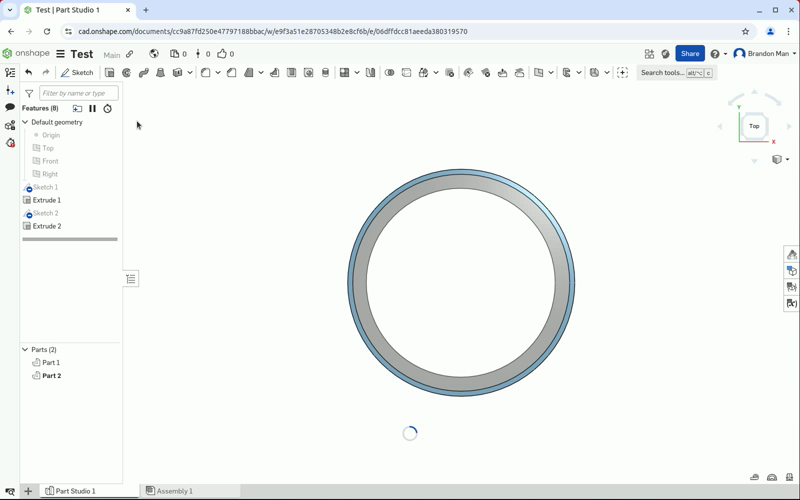
key(shift+7)
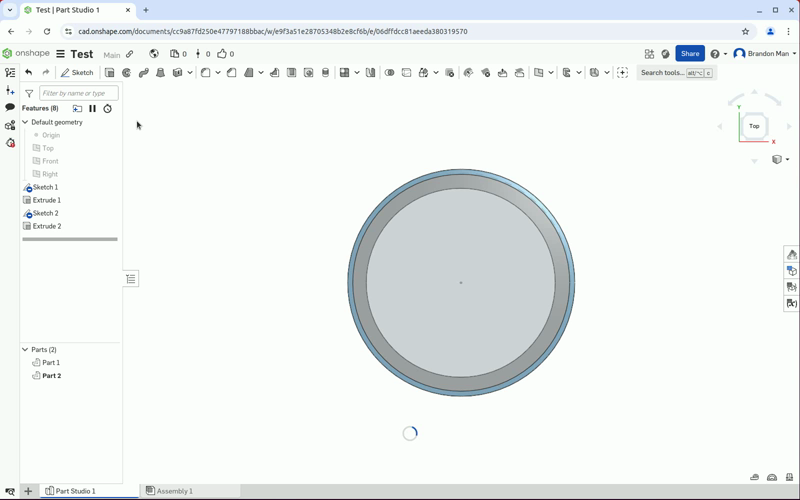
key(up, 3)
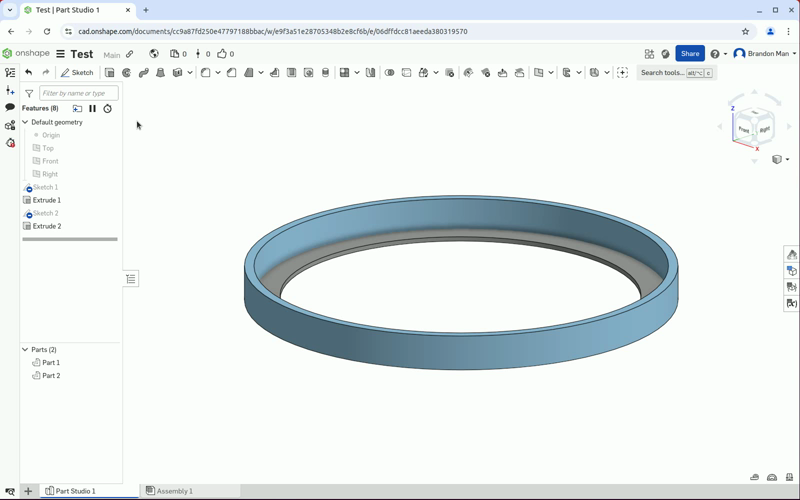
key(left, 3)
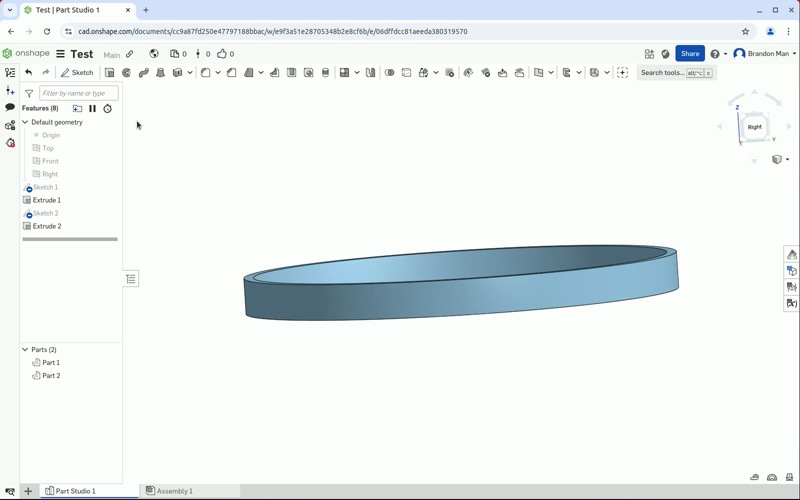
key(right, 3)
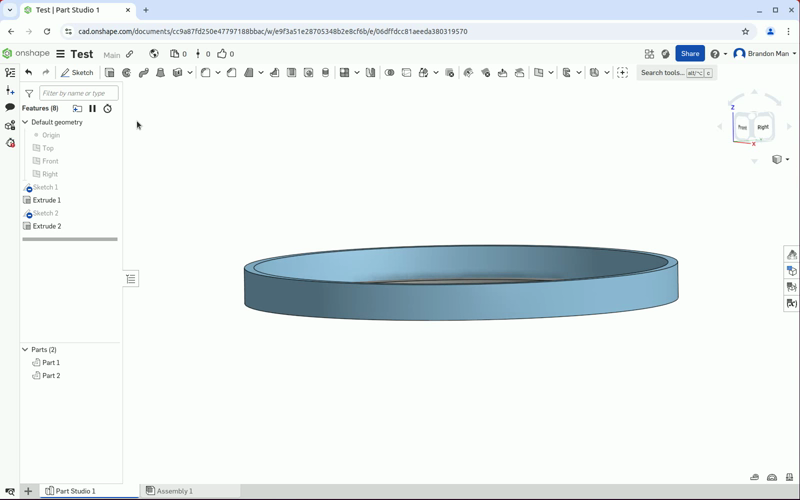
key(down, 3)
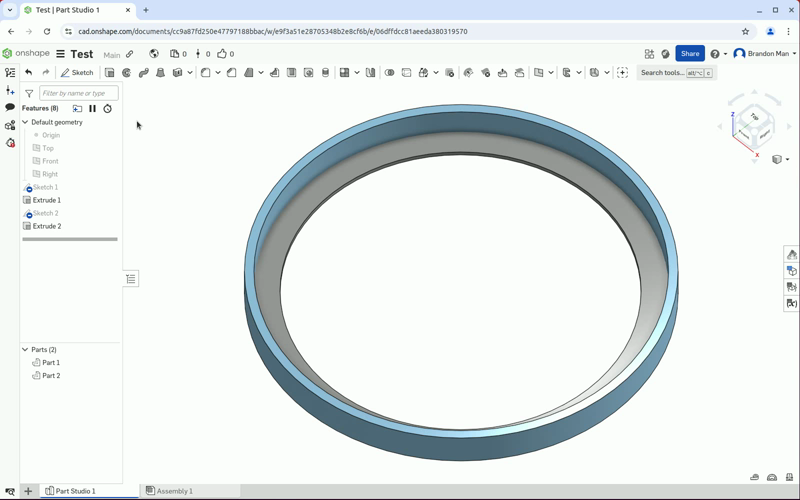
mouse_move(73, 189)
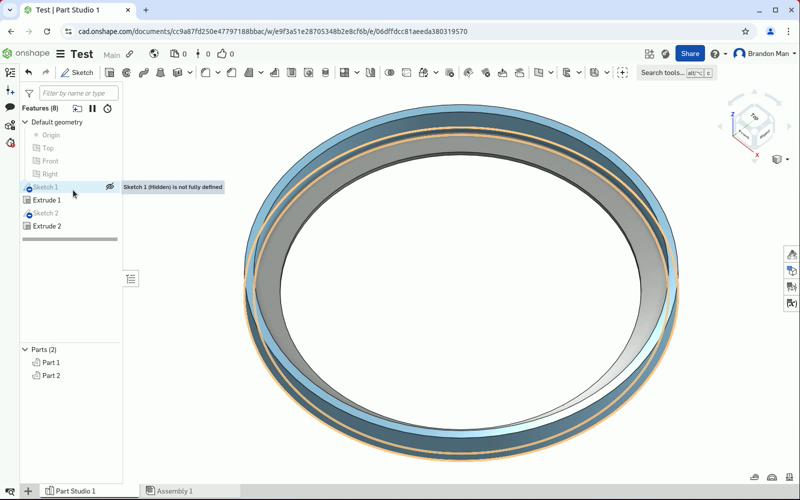
click(73, 189)